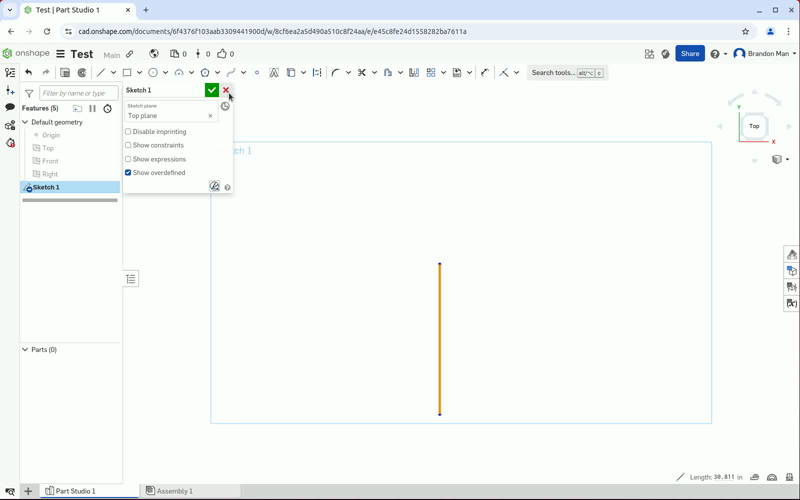
key(shift+h)
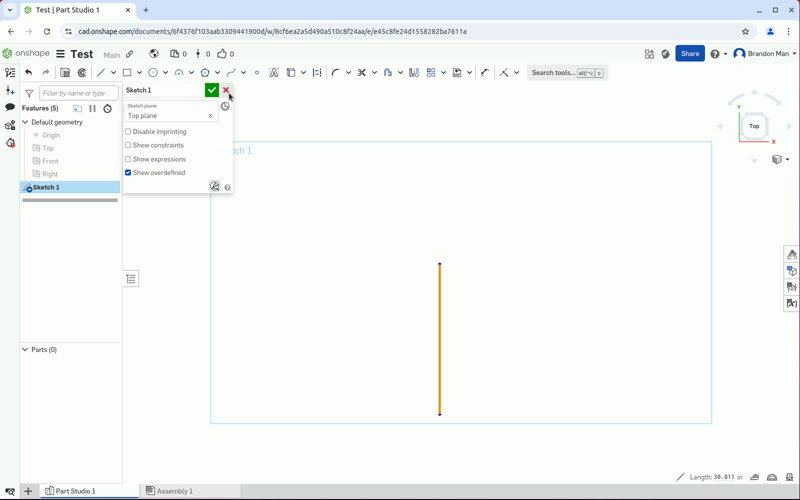
key(shift+s)
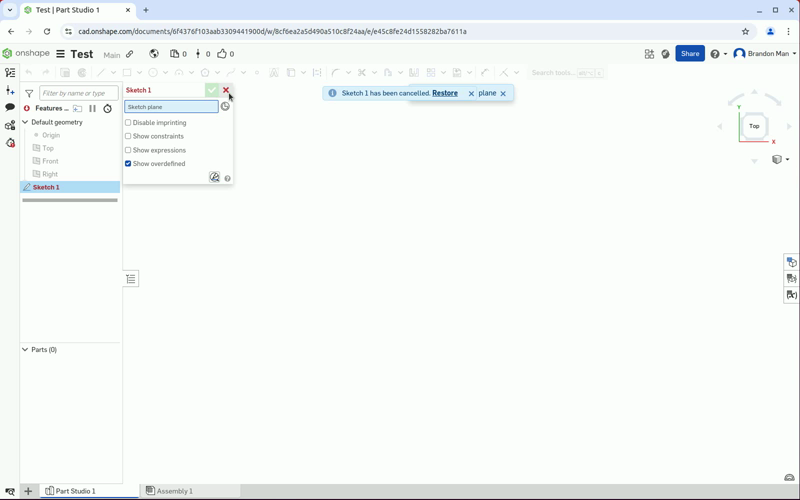
mouse_move(73, 150)
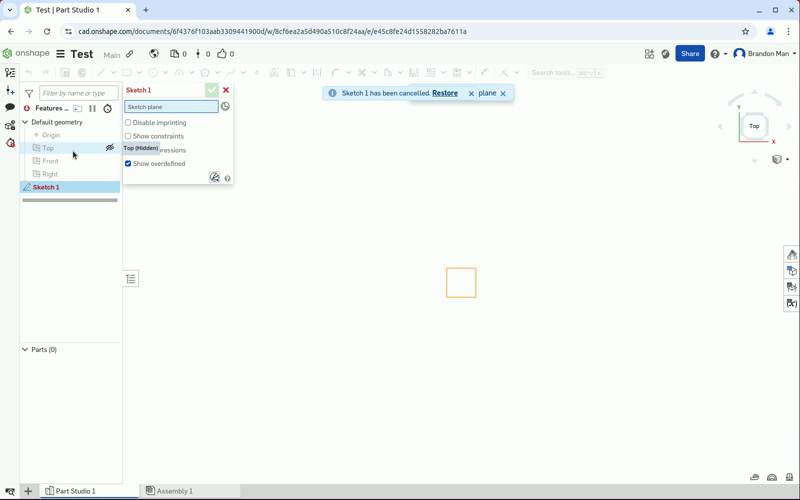
click(73, 150)
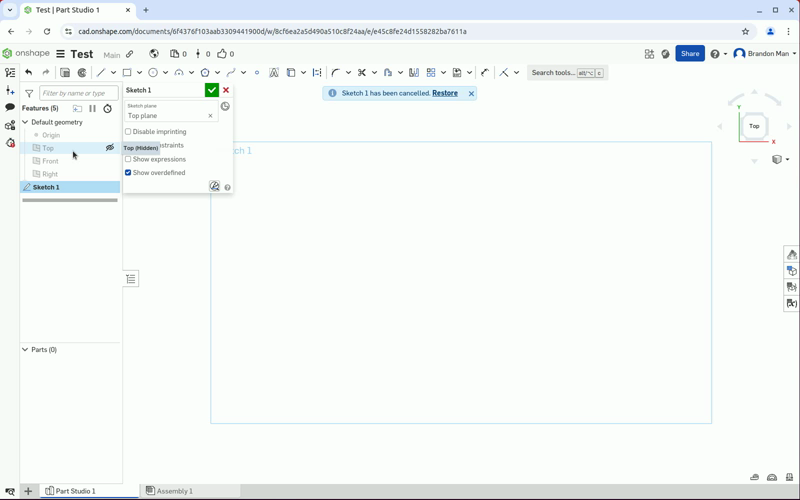
mouse_move(73, 352)
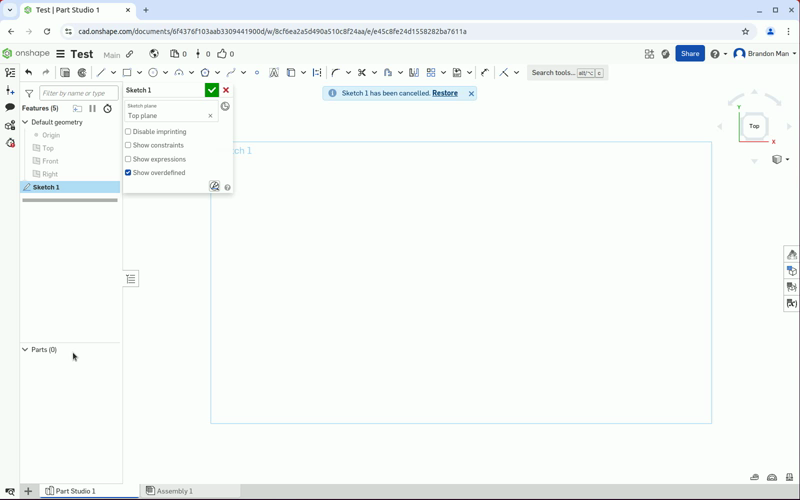
key(y)
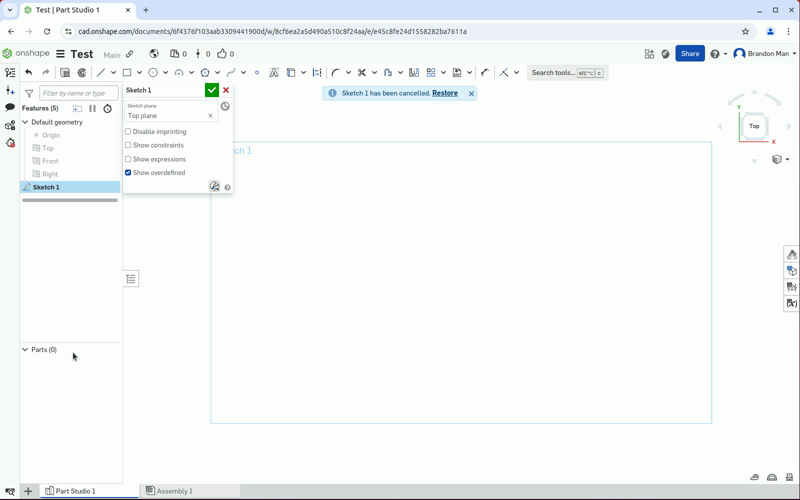
key(c)
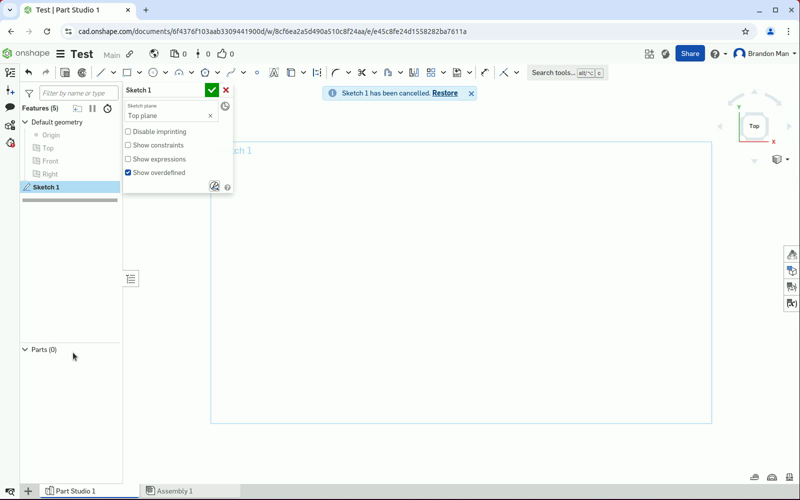
key_down(shift)
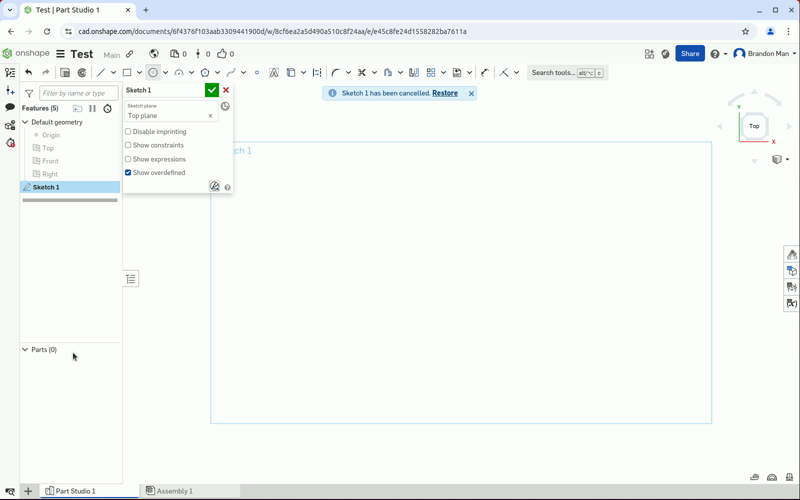
mouse_move(461, 282)
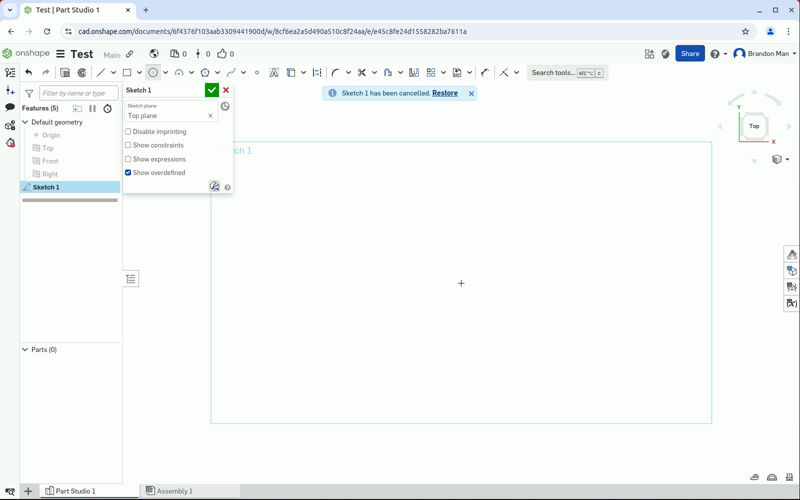
click(461, 282)
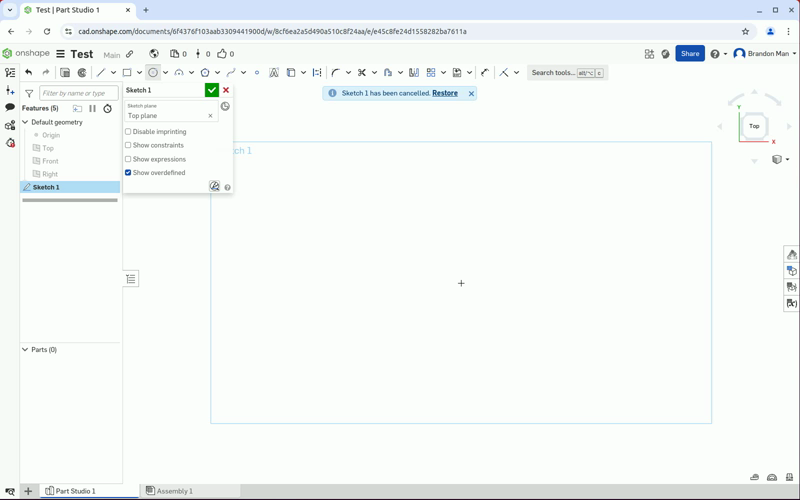
key_up(shift)
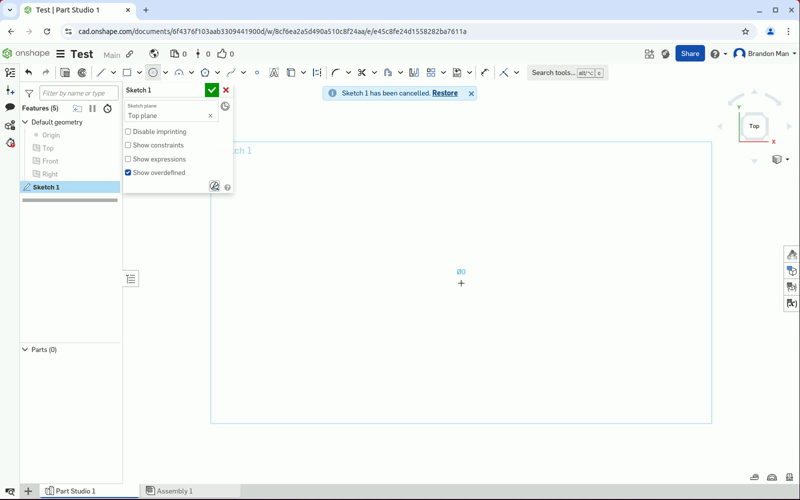
mouse_move(546, 282)
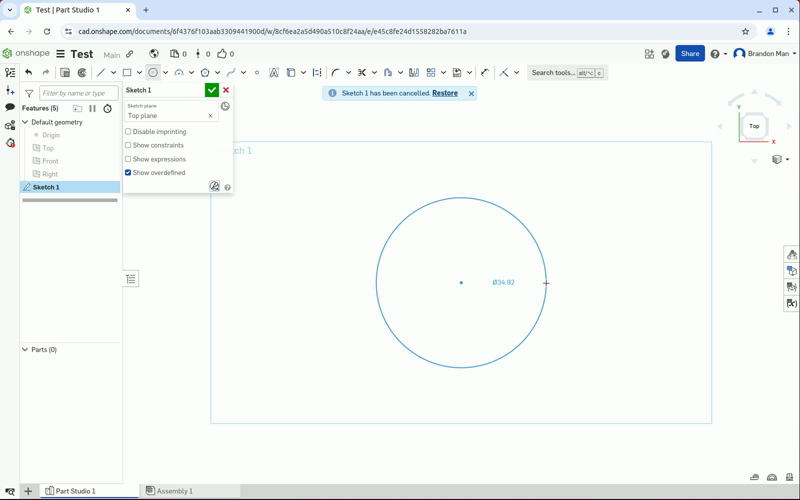
click(546, 282)
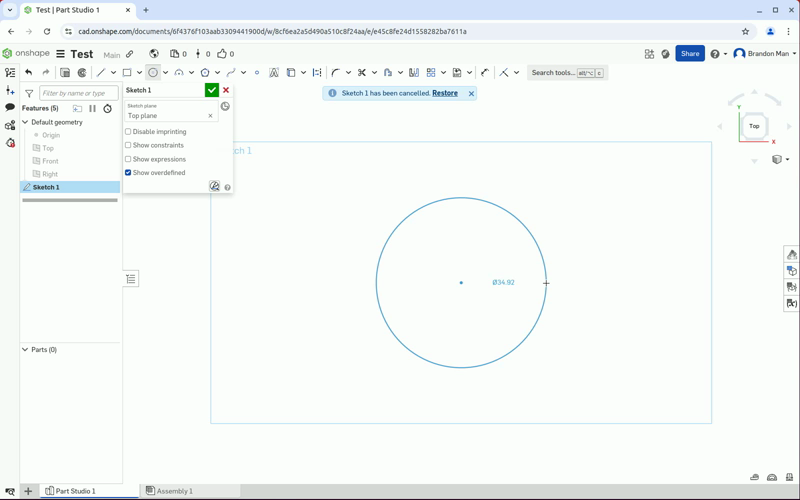
key(esc)
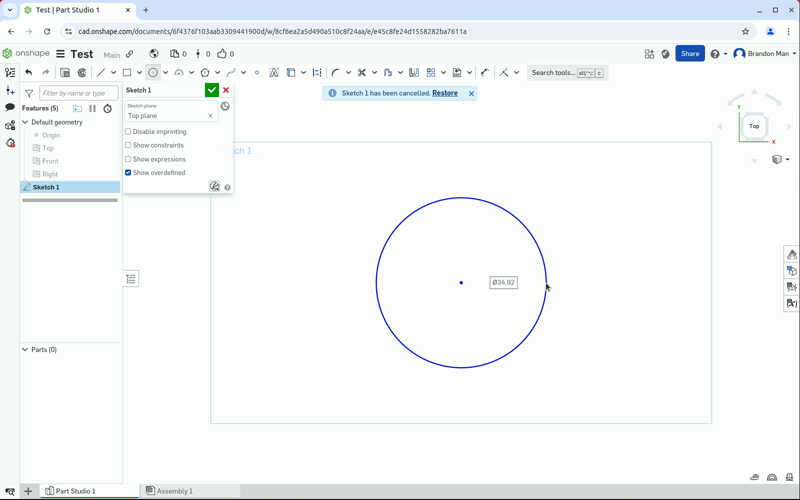
key(c)
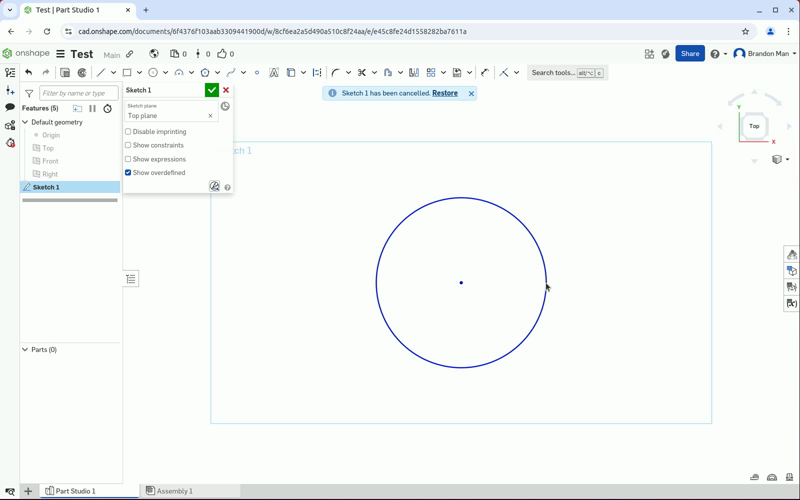
key_down(shift)
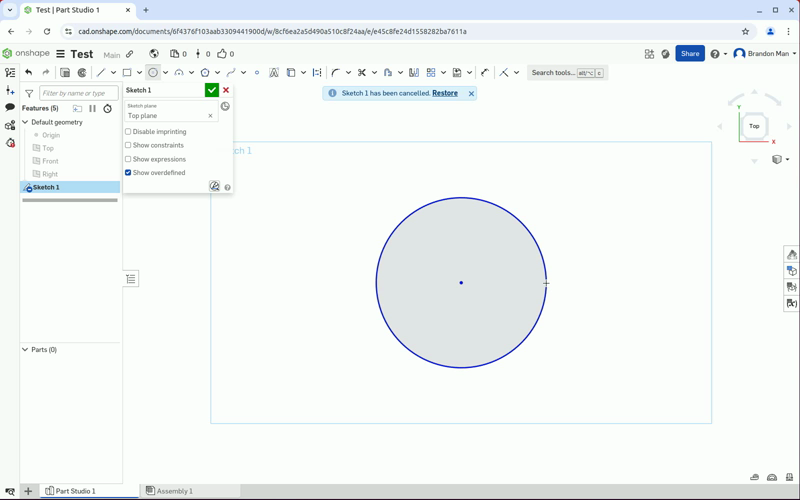
mouse_move(461, 282)
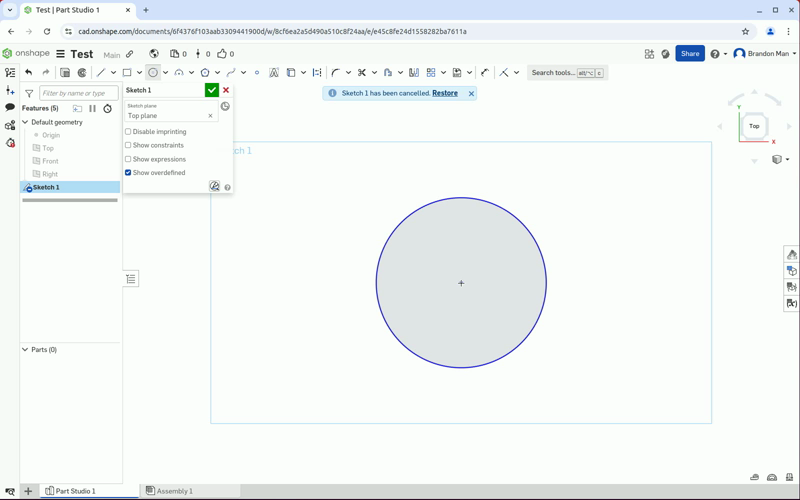
click(461, 282)
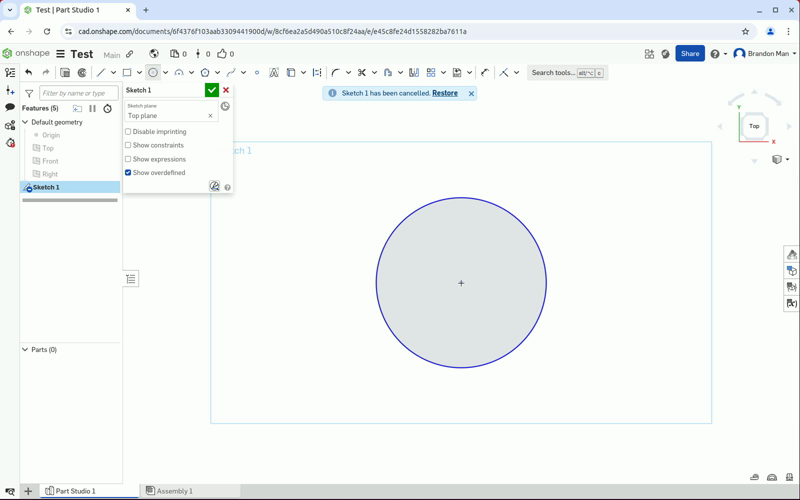
key_up(shift)
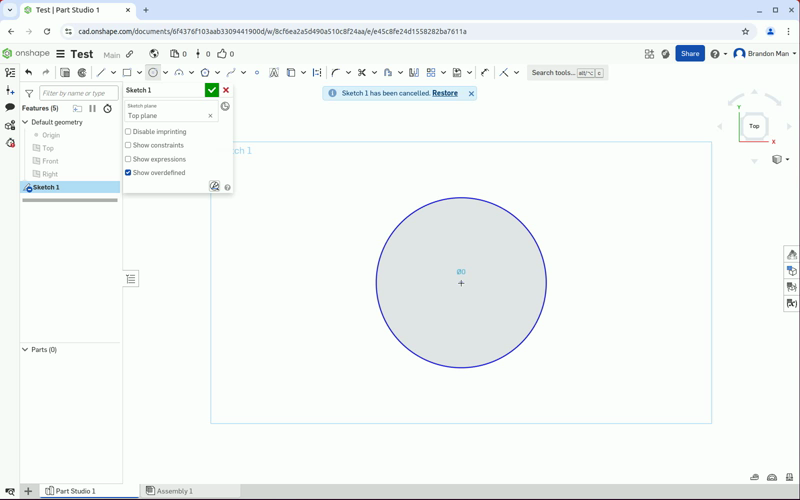
mouse_move(535, 282)
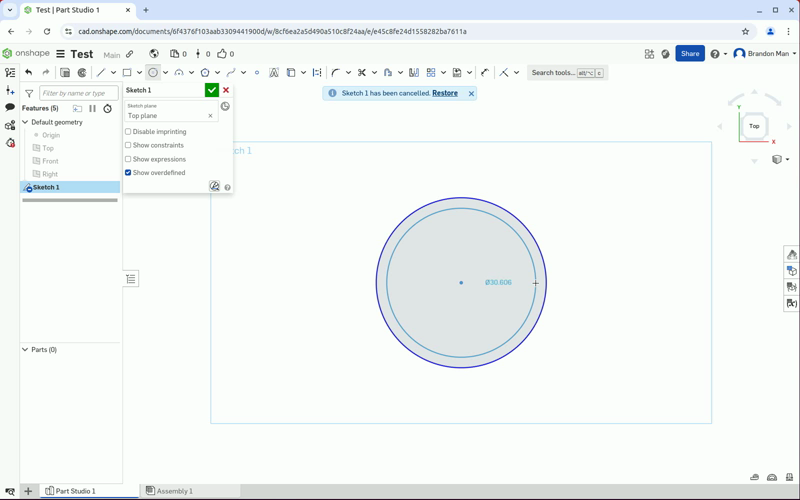
click(535, 282)
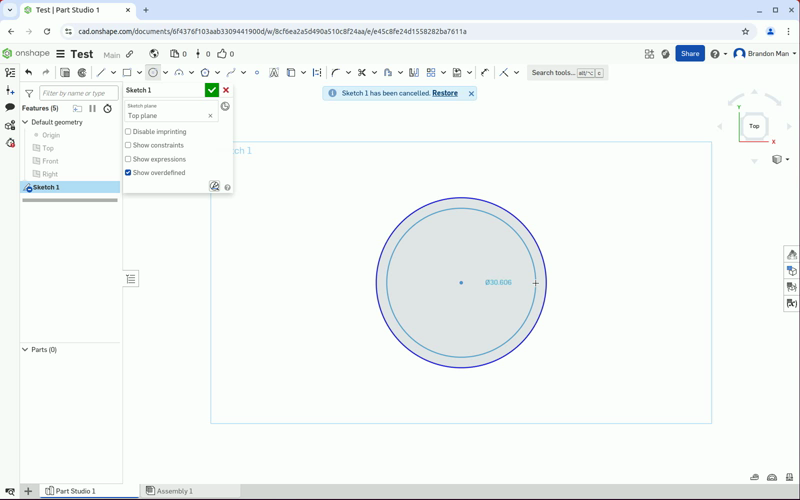
key(esc)
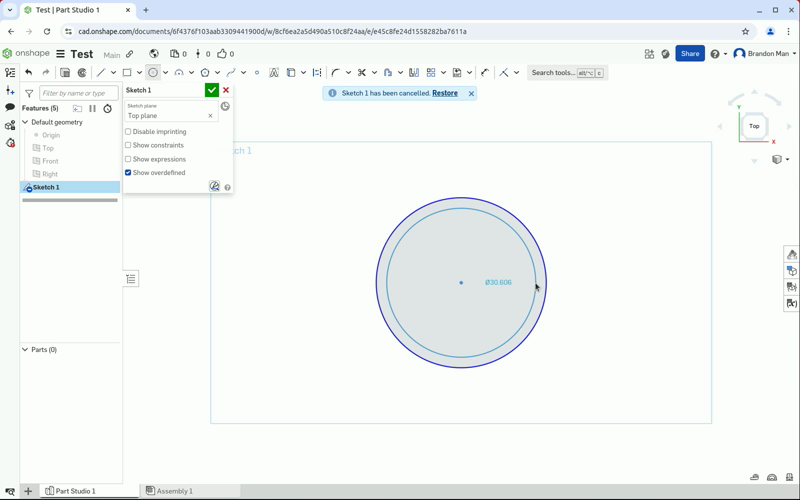
mouse_move(425, 210)
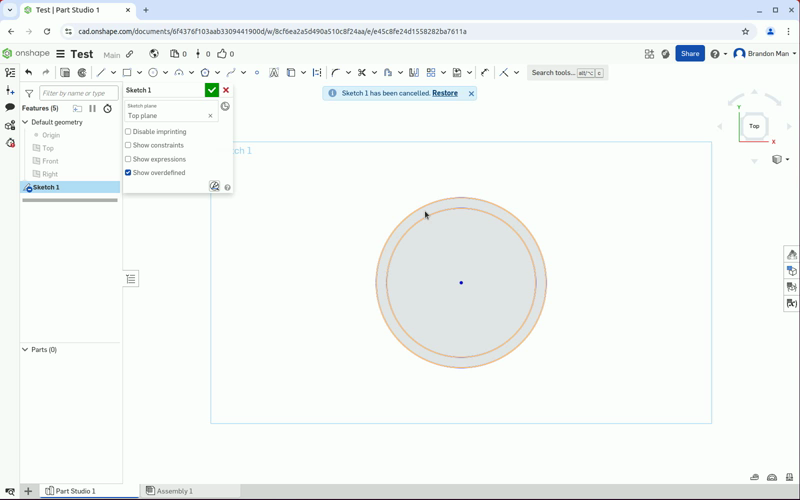
click(425, 210)
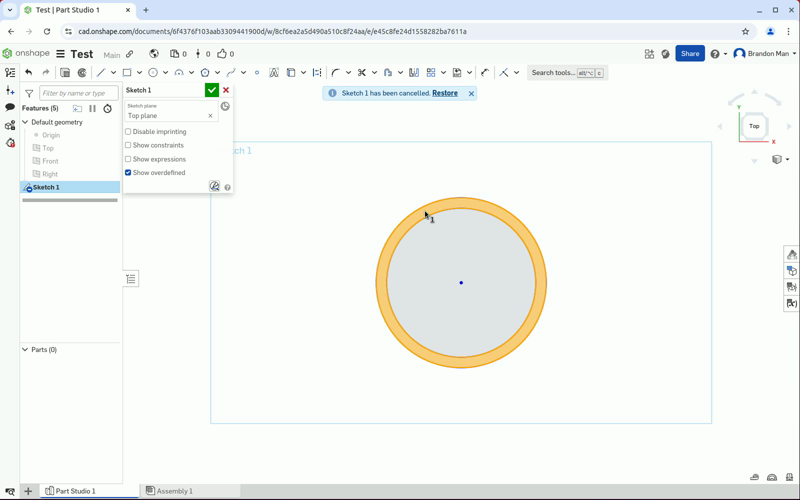
mouse_move(73, 352)
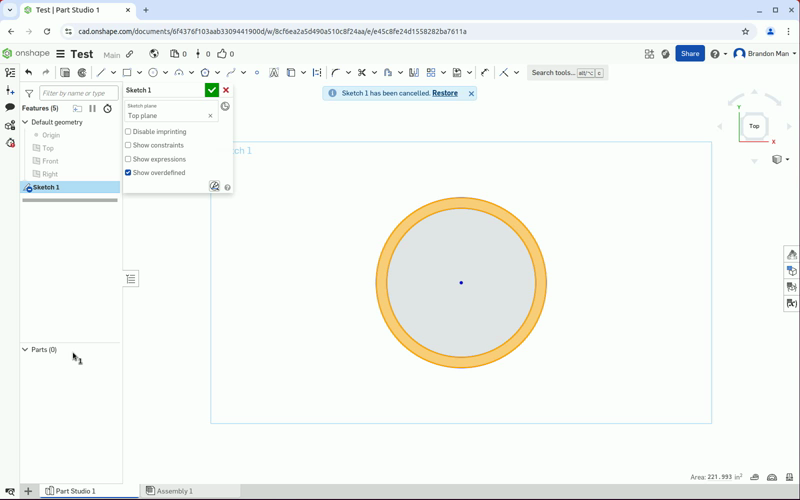
key(shift+y)
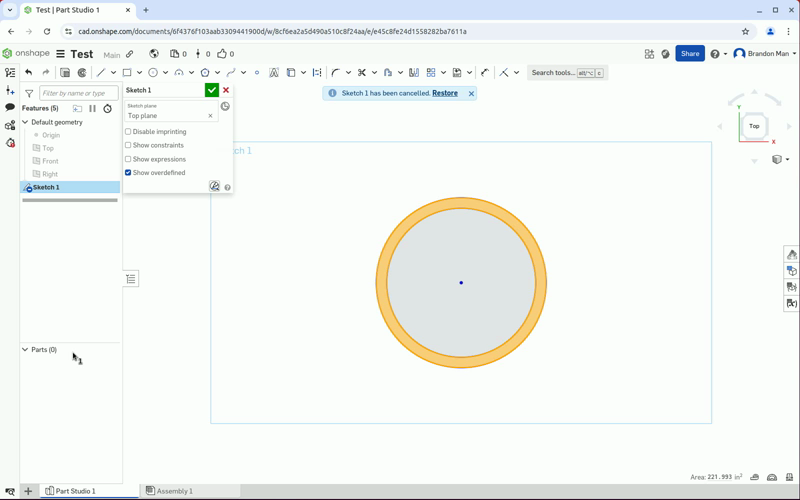
key(shift+e)
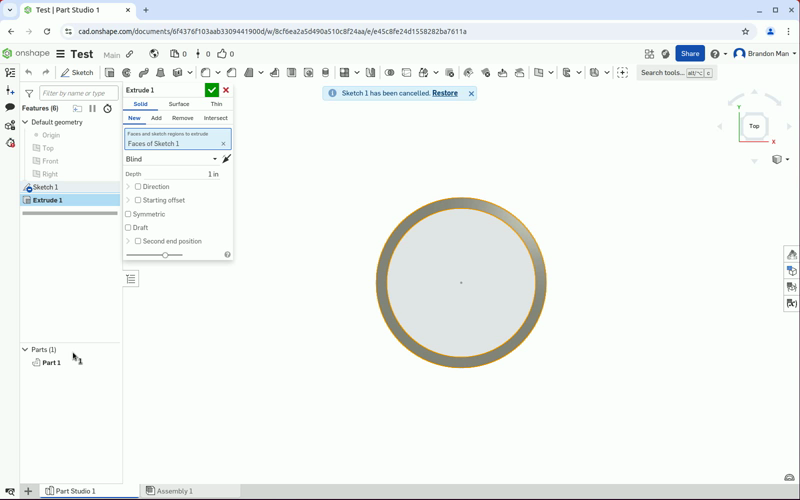
mouse_move(143, 106)
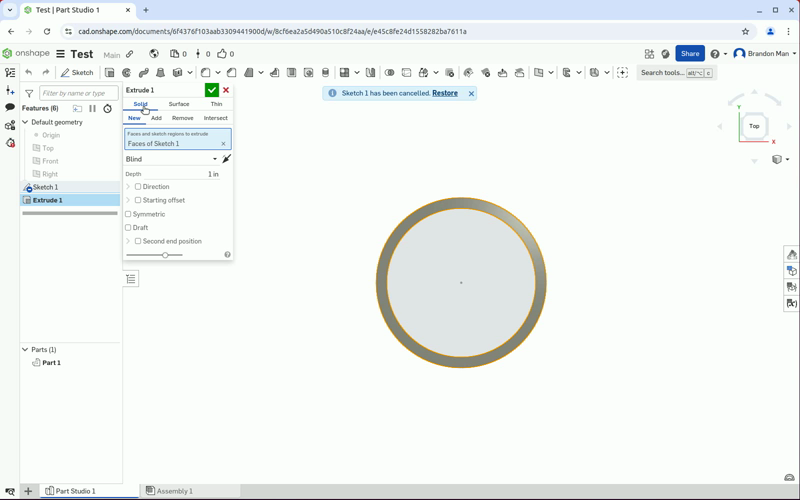
click(143, 106)
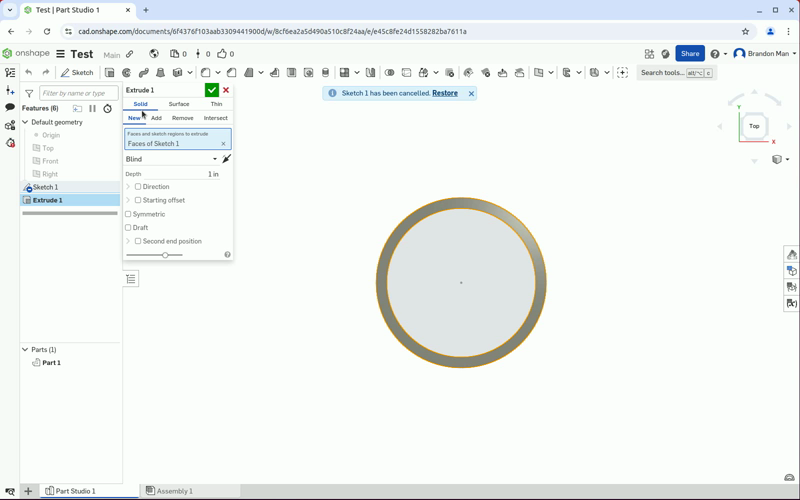
mouse_move(137, 120)
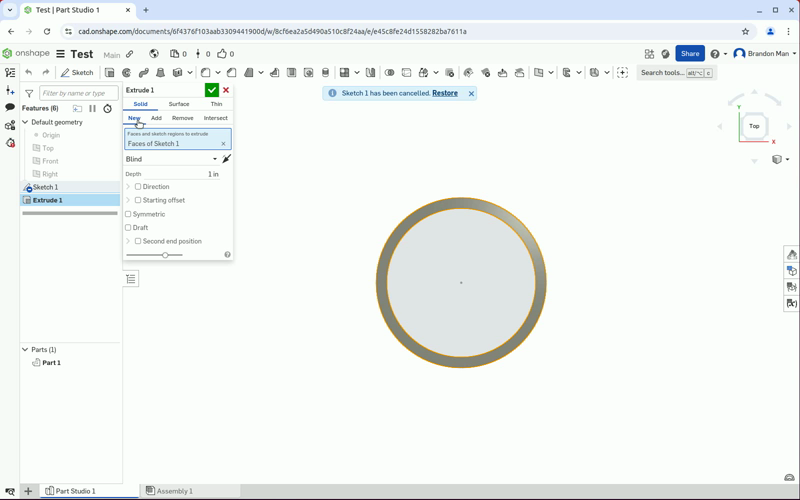
click(137, 120)
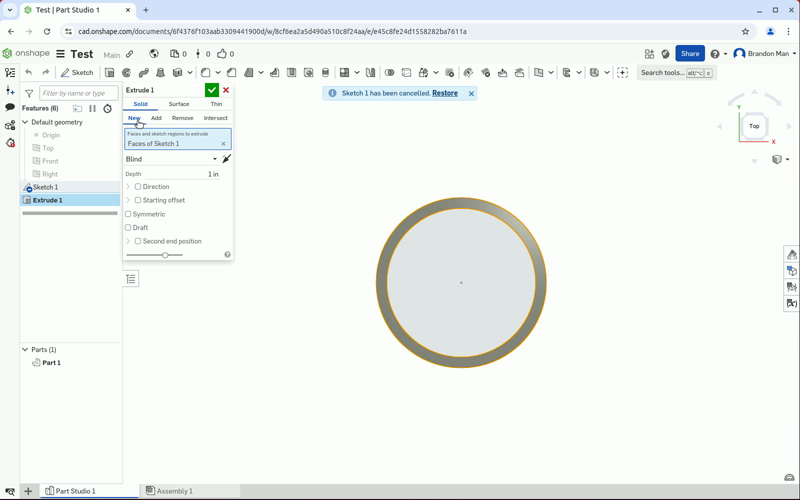
key(tab, 4)
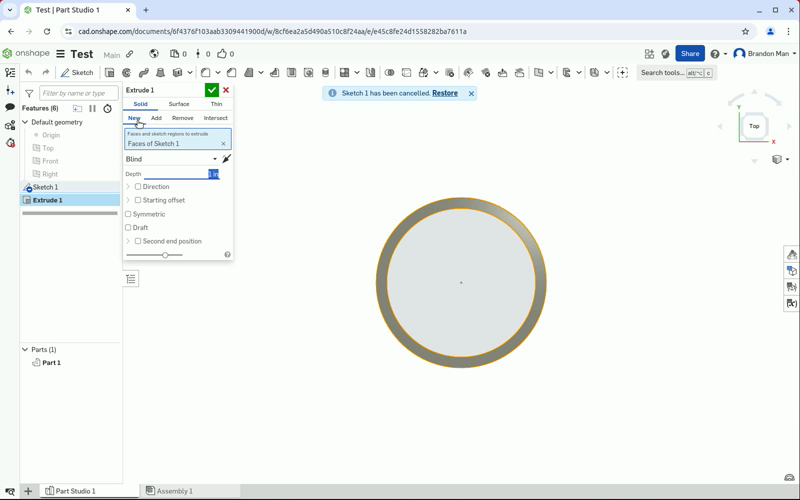
text(23.108)
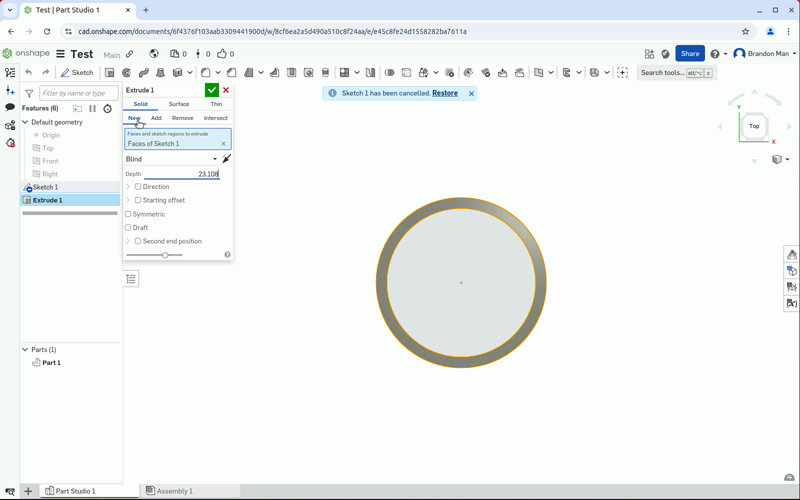
key(enter)
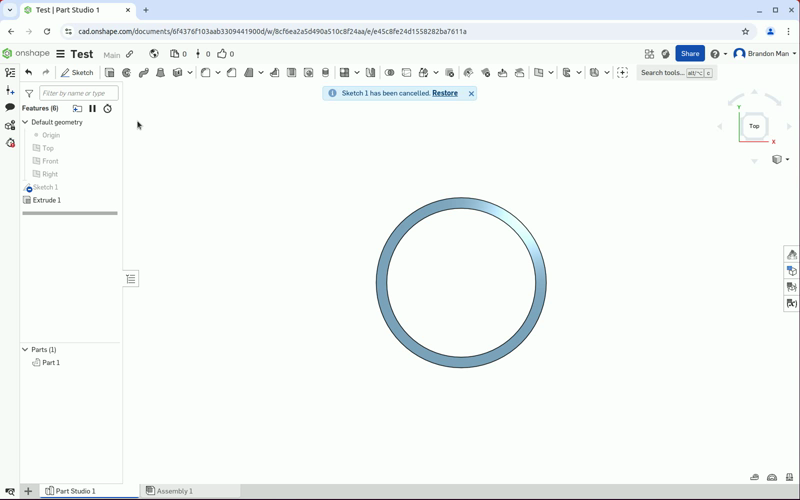
key(shift+h)
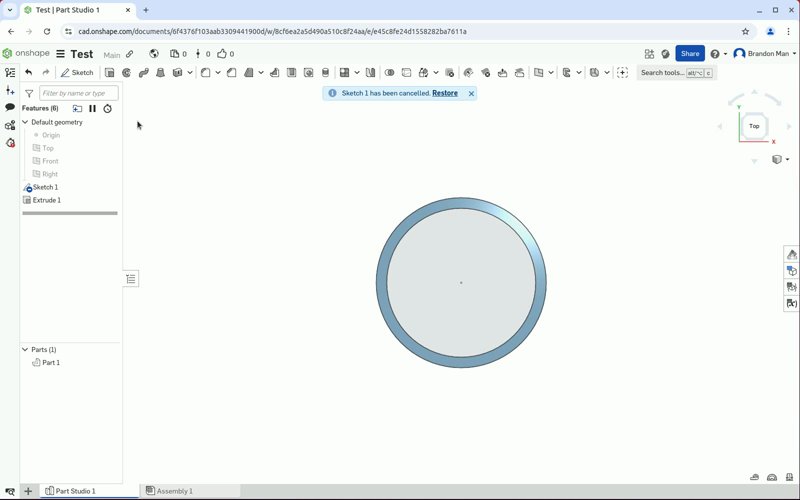
key(shift+h)
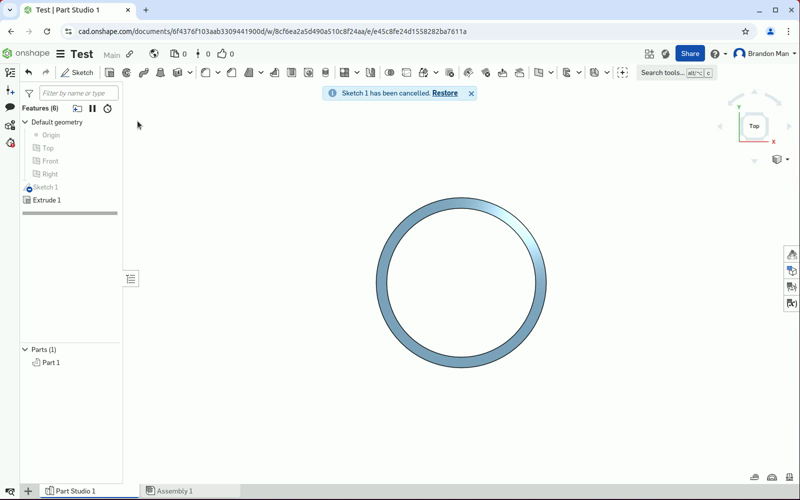
mouse_move(73, 189)
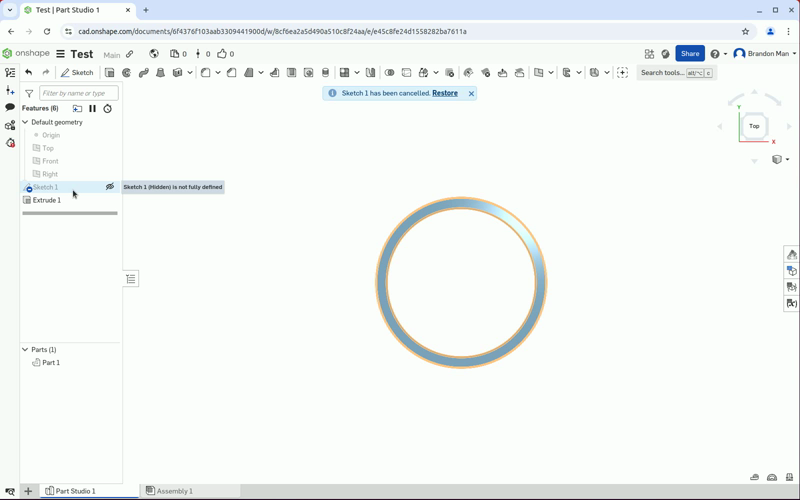
click(73, 189)
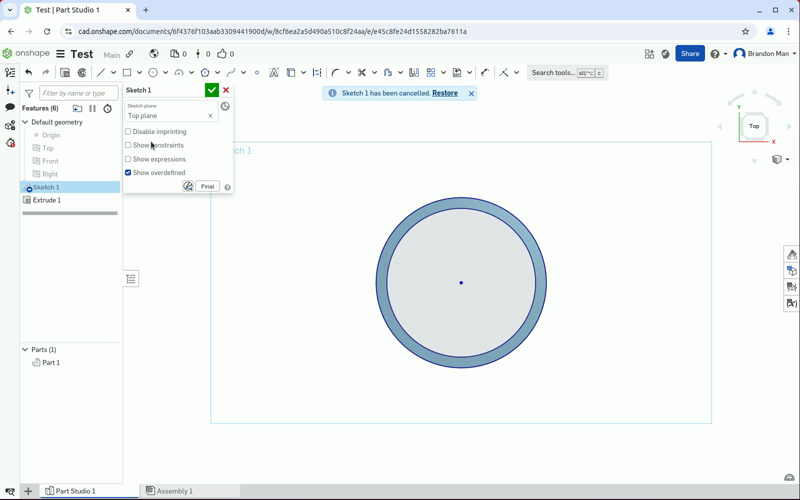
mouse_move(229, 92)
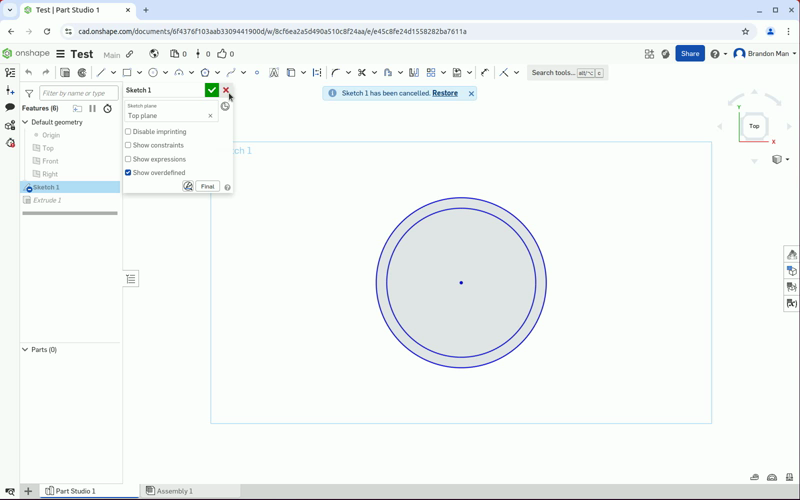
click(229, 92)
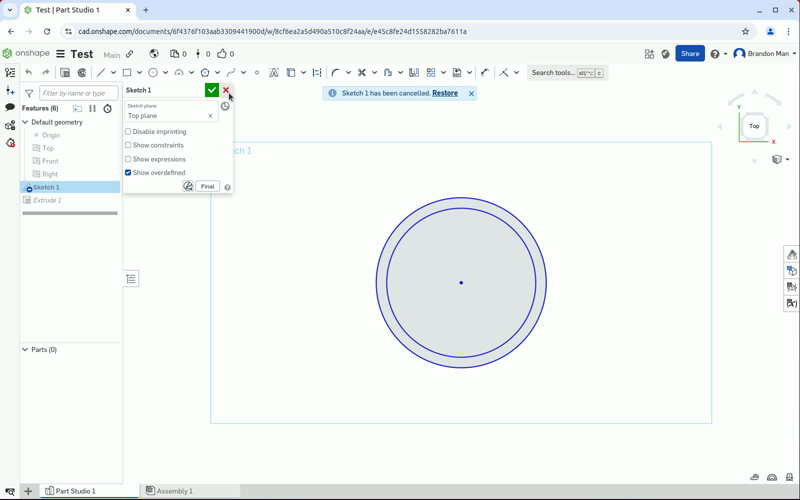
key(shift+s)
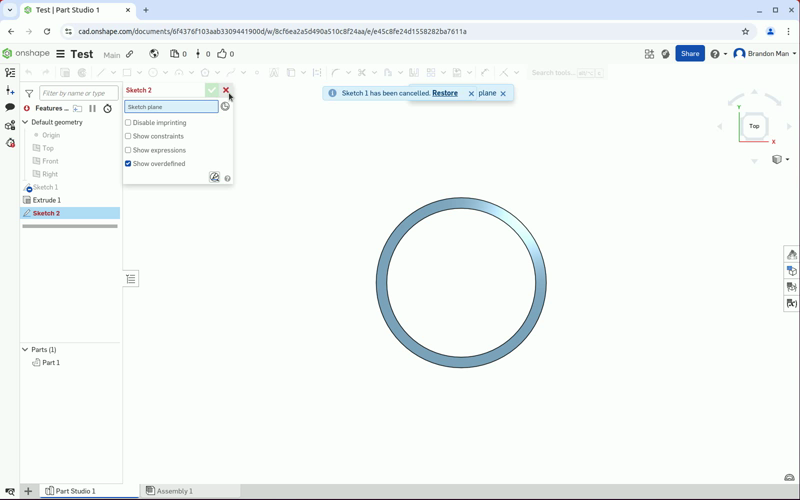
mouse_move(73, 150)
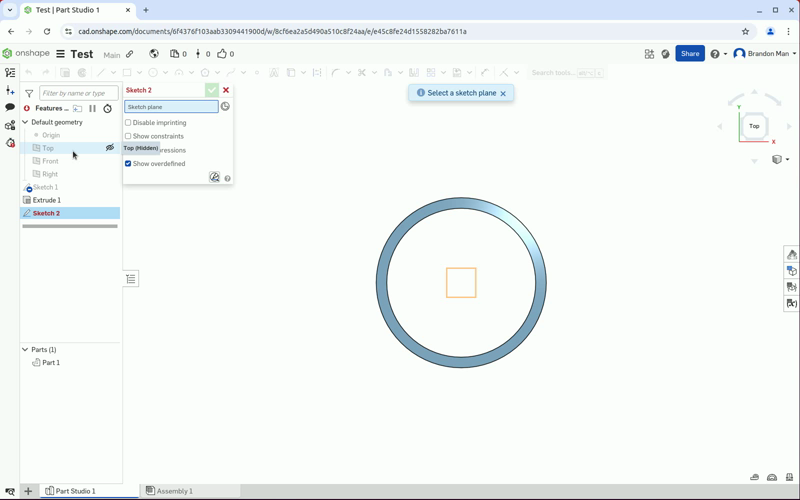
click(73, 150)
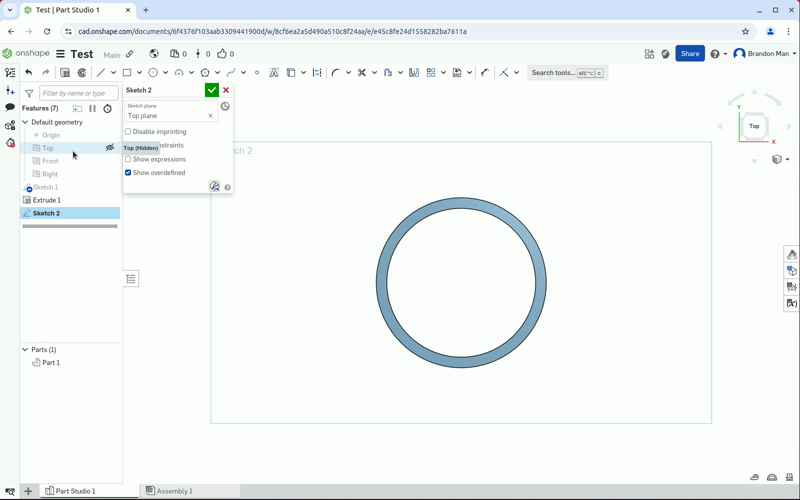
mouse_move(73, 352)
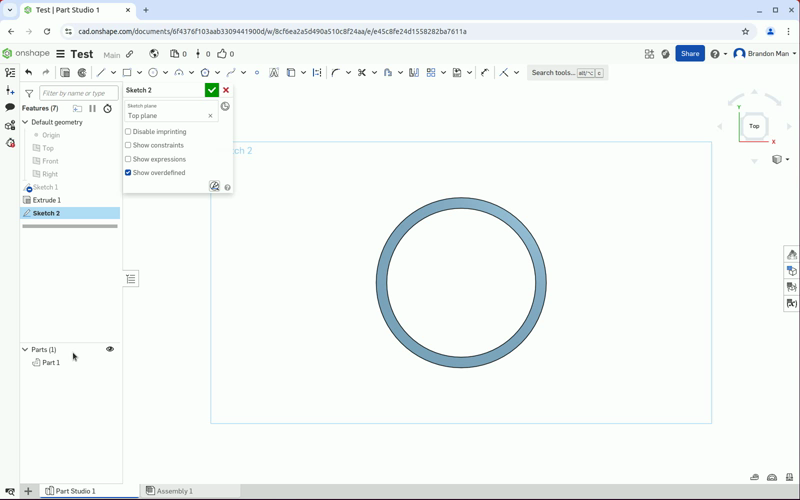
key(y)
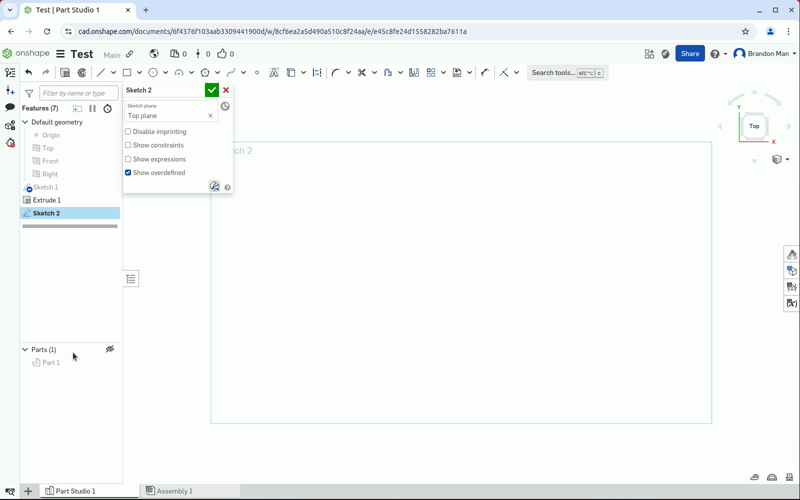
key(c)
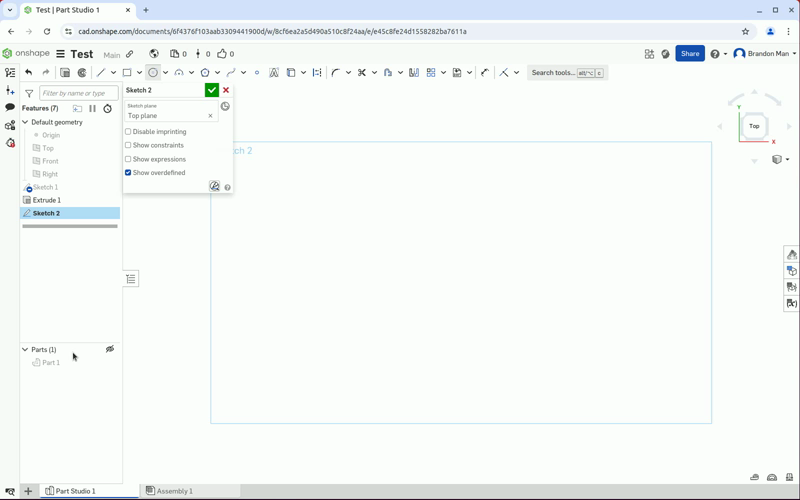
key_down(shift)
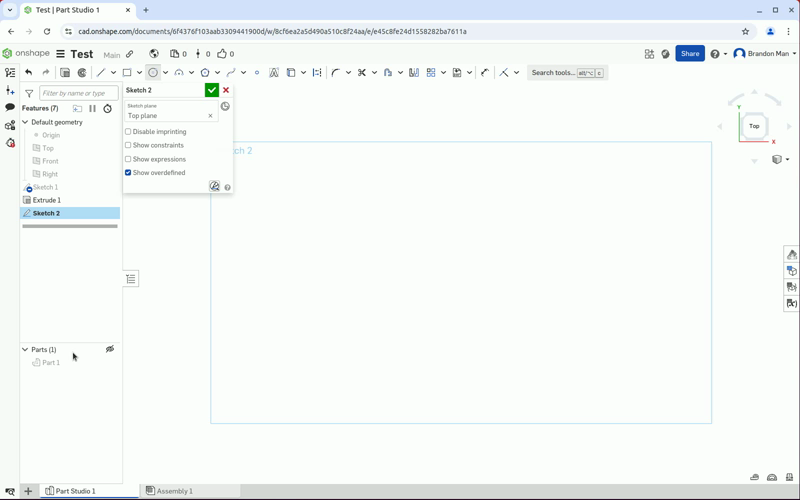
mouse_move(461, 282)
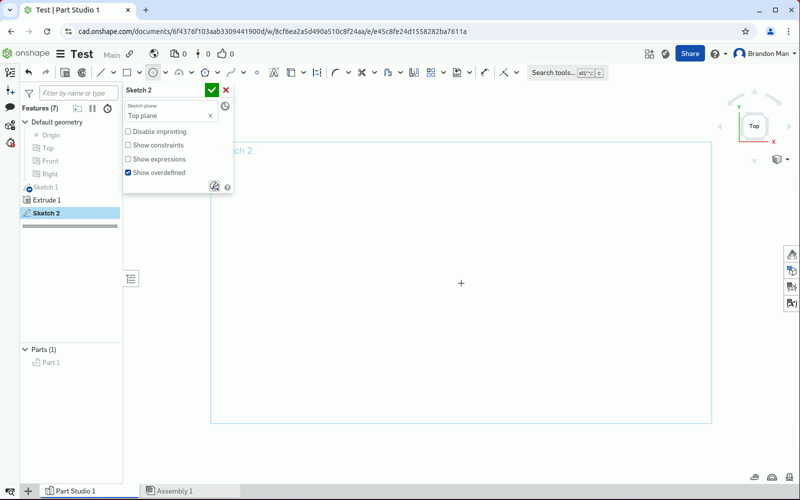
click(461, 282)
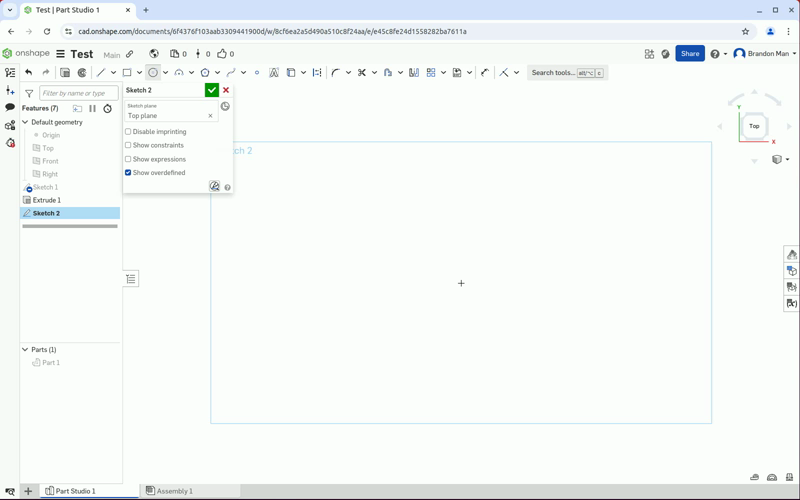
key_up(shift)
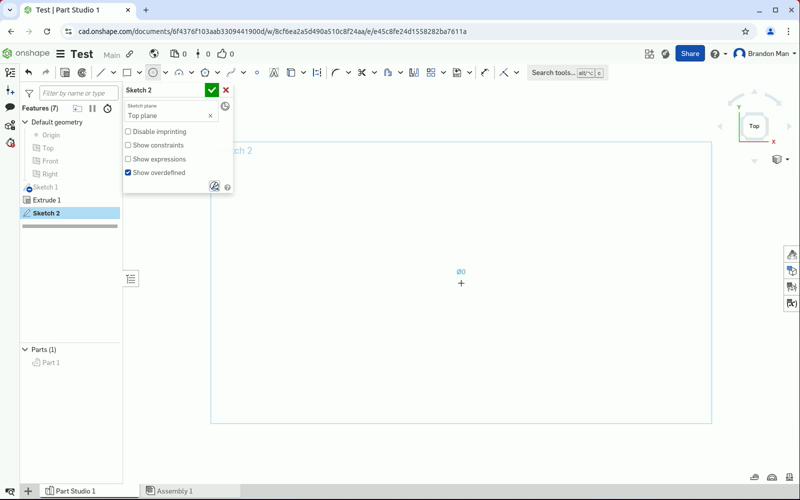
mouse_move(565, 282)
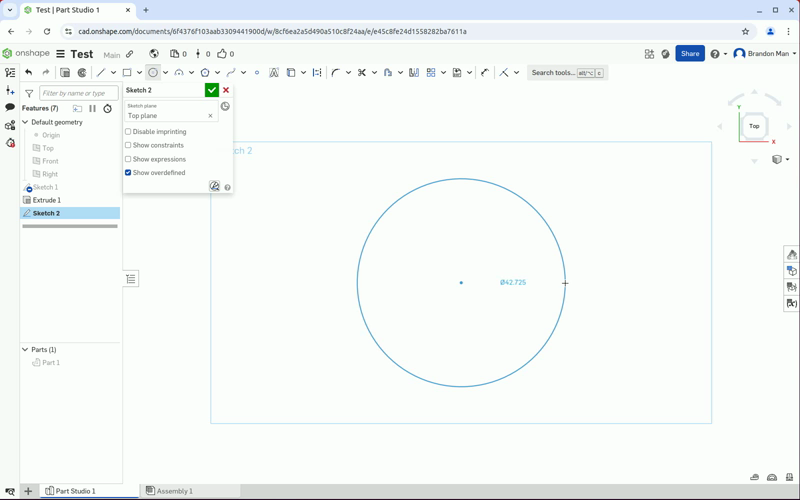
click(565, 282)
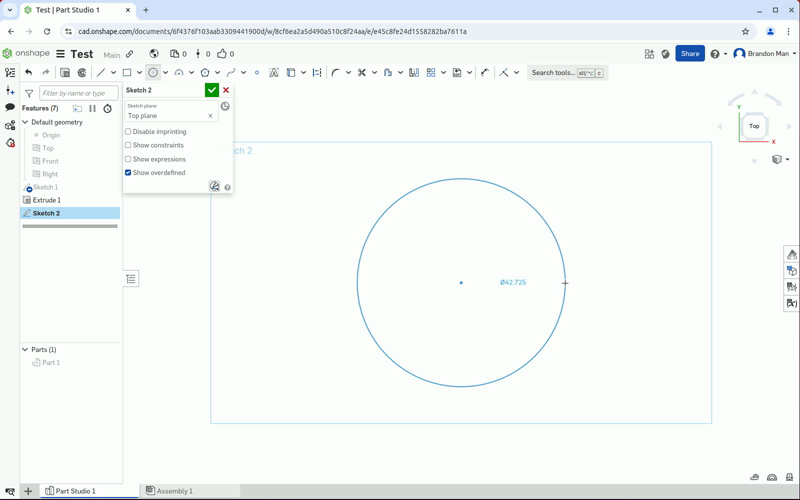
key(esc)
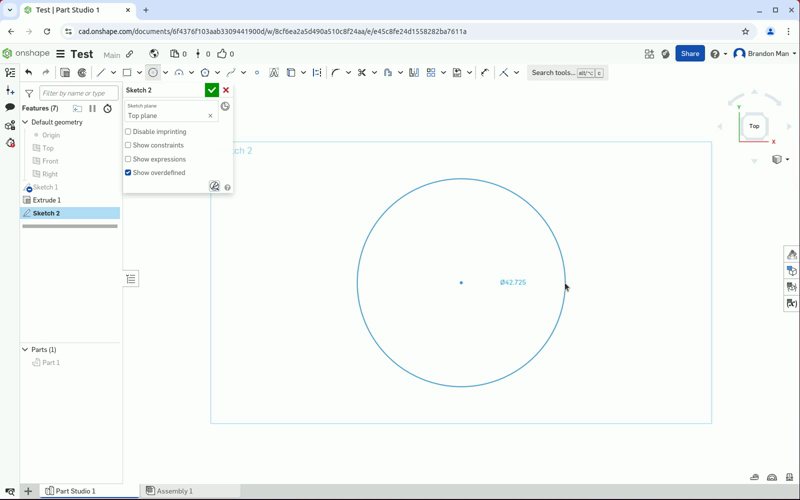
key(c)
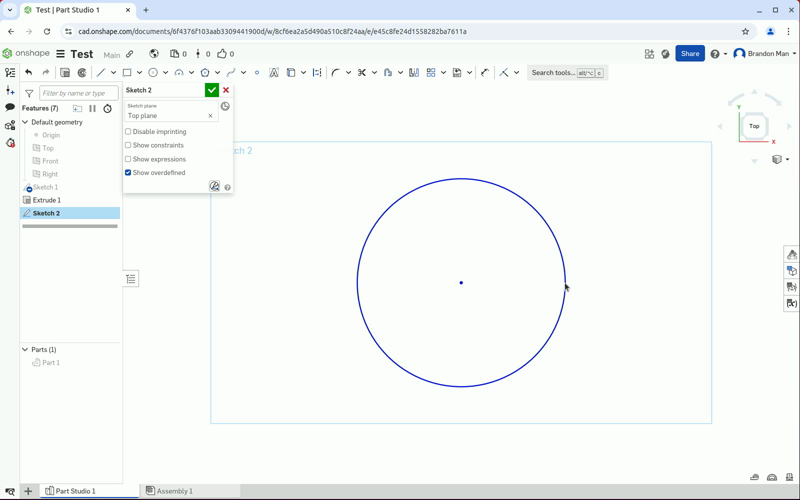
key_down(shift)
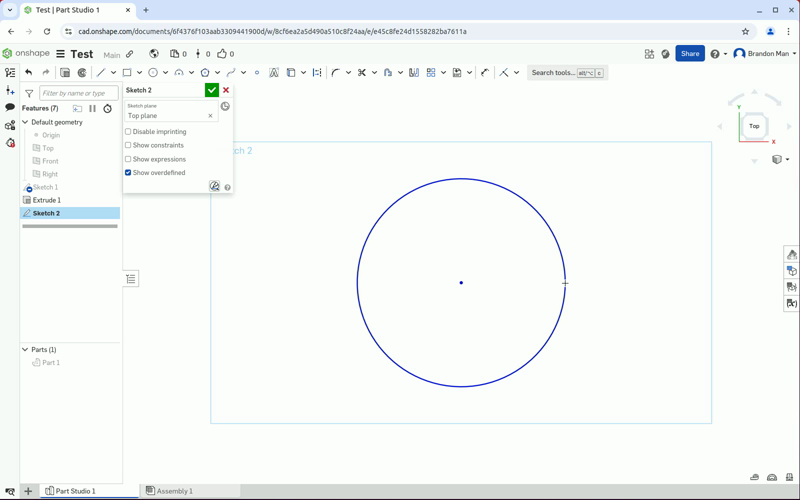
mouse_move(461, 282)
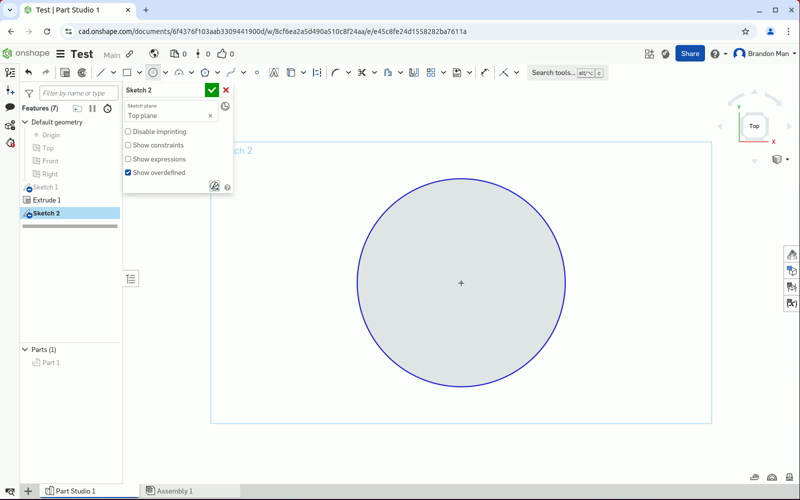
click(461, 282)
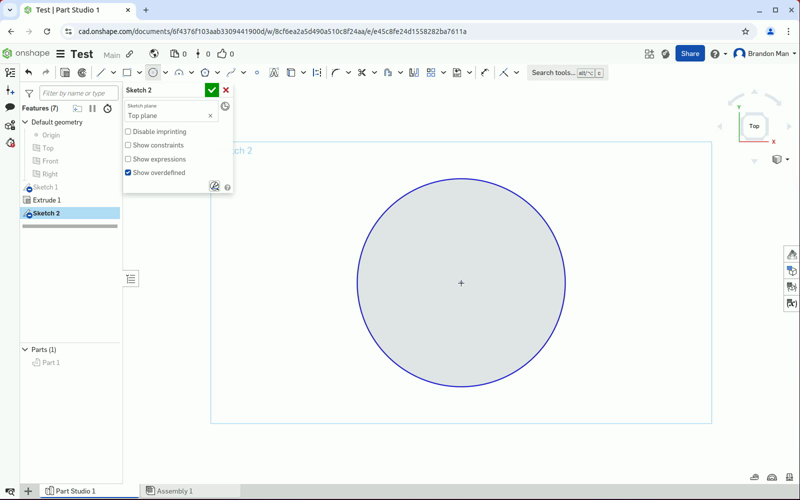
key_up(shift)
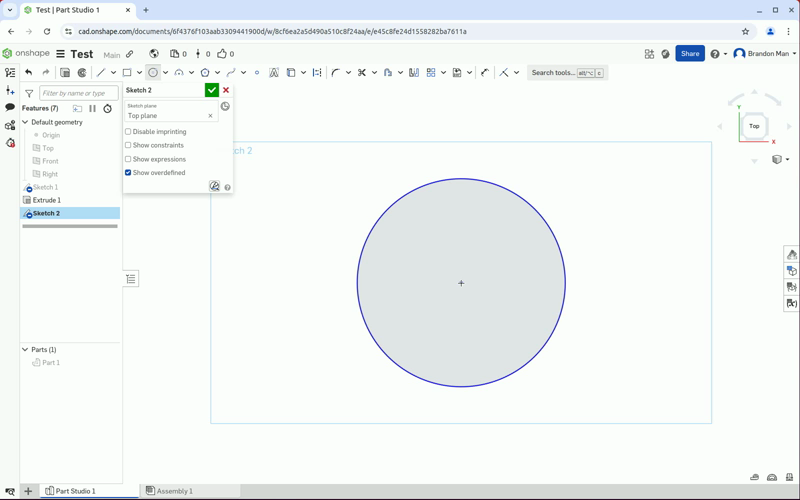
mouse_move(545, 282)
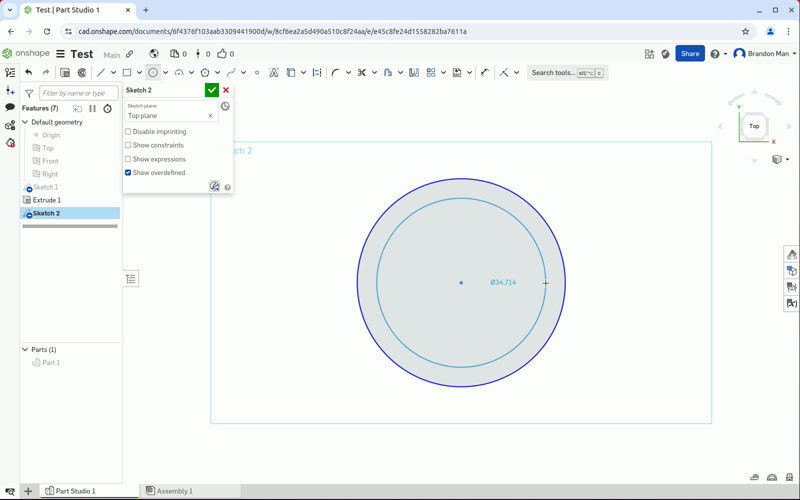
click(545, 282)
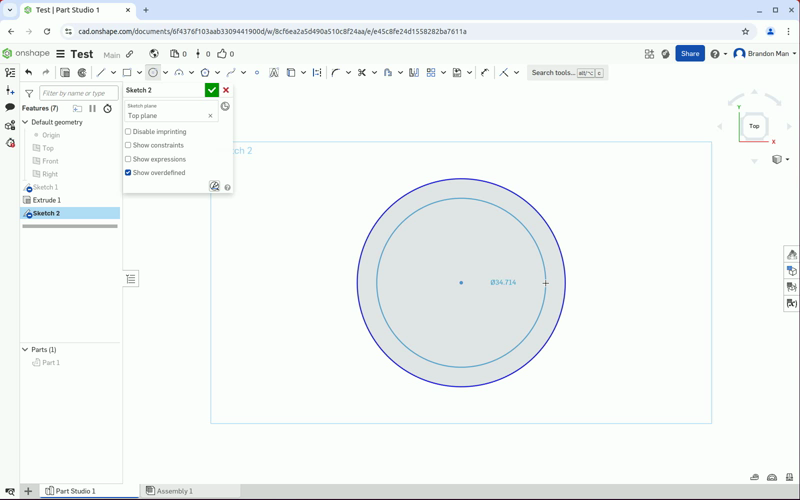
key(esc)
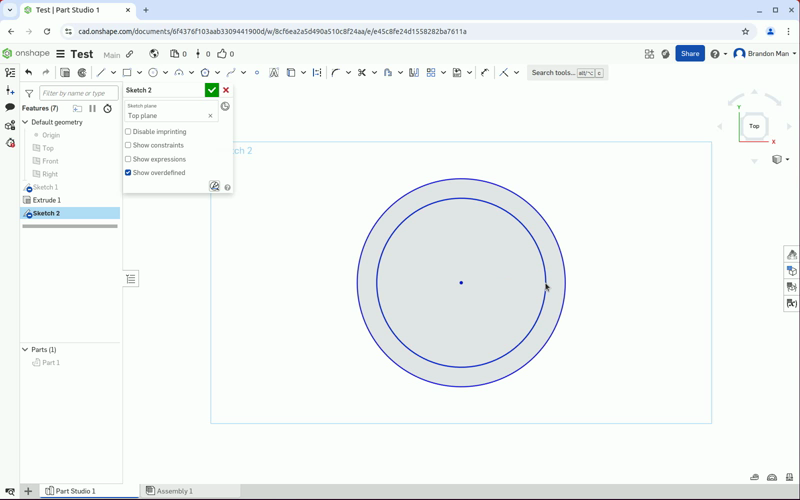
mouse_move(367, 272)
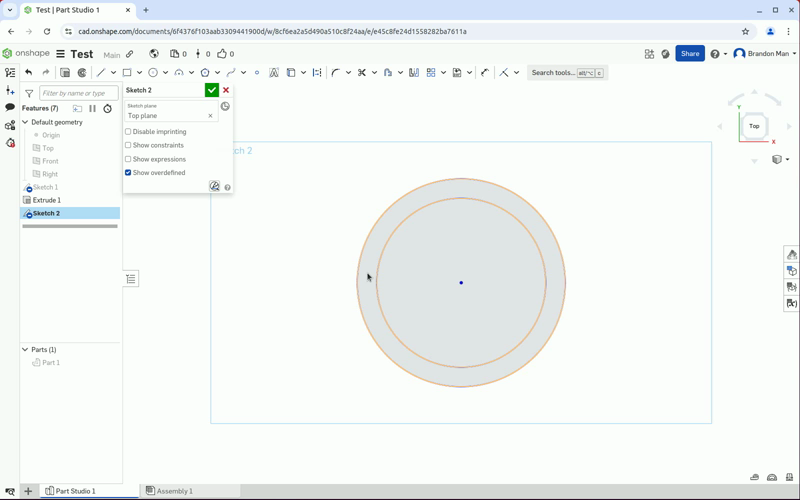
click(367, 272)
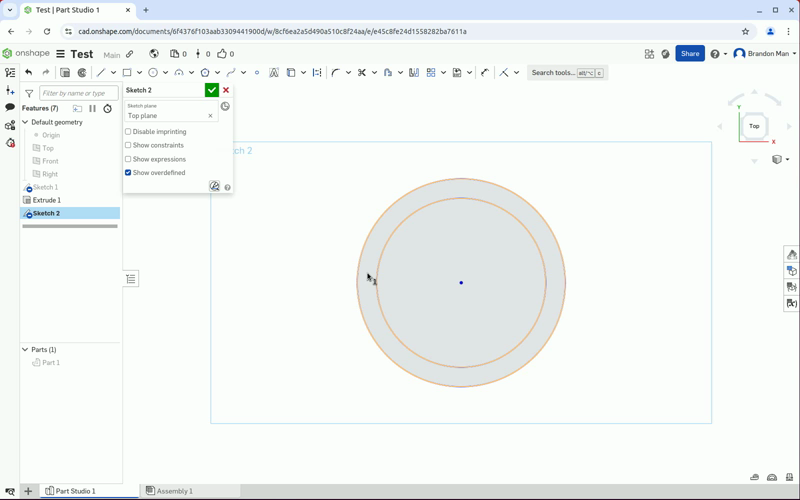
mouse_move(73, 352)
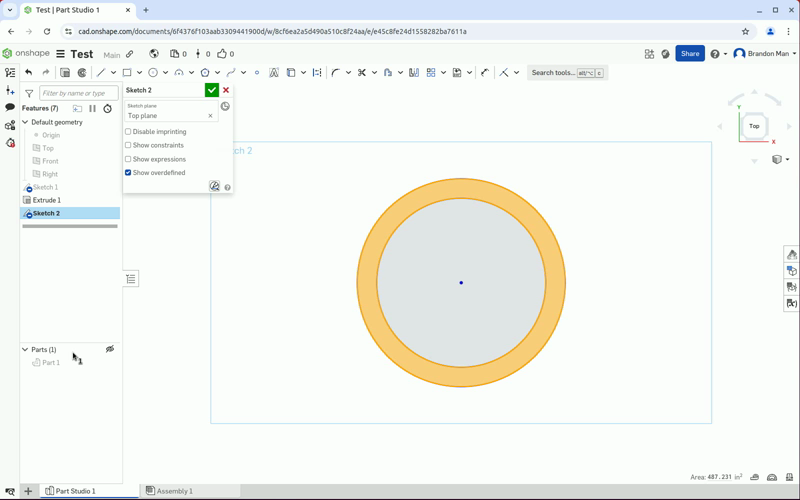
key(shift+y)
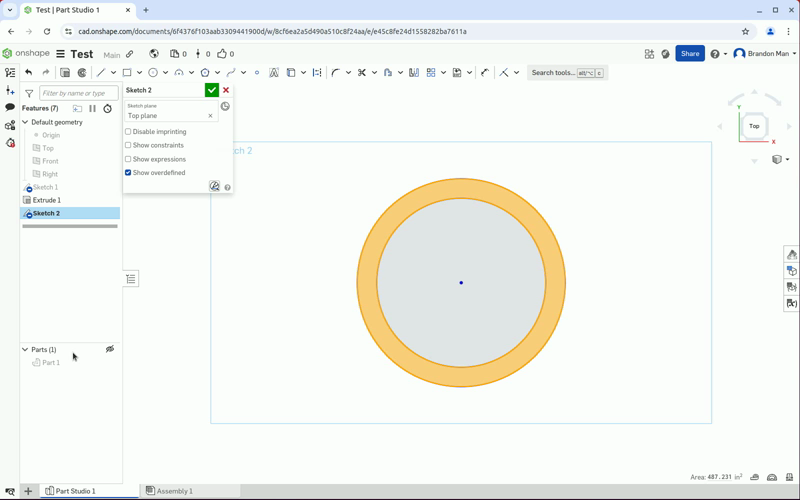
key(shift+e)
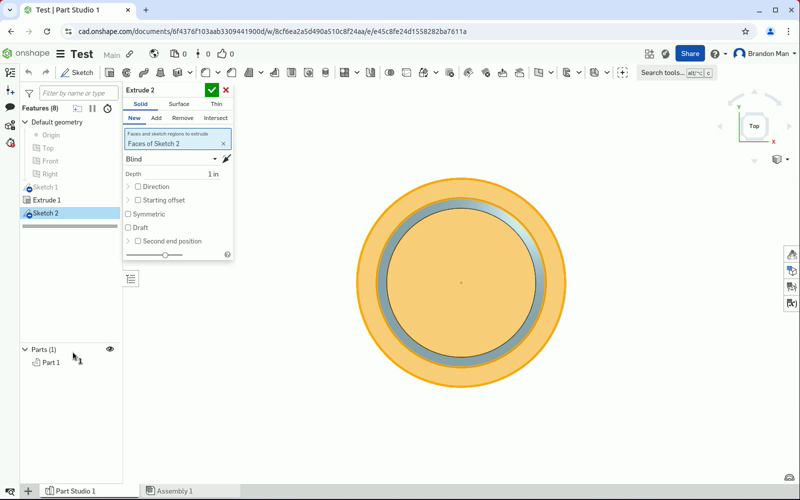
mouse_move(143, 106)
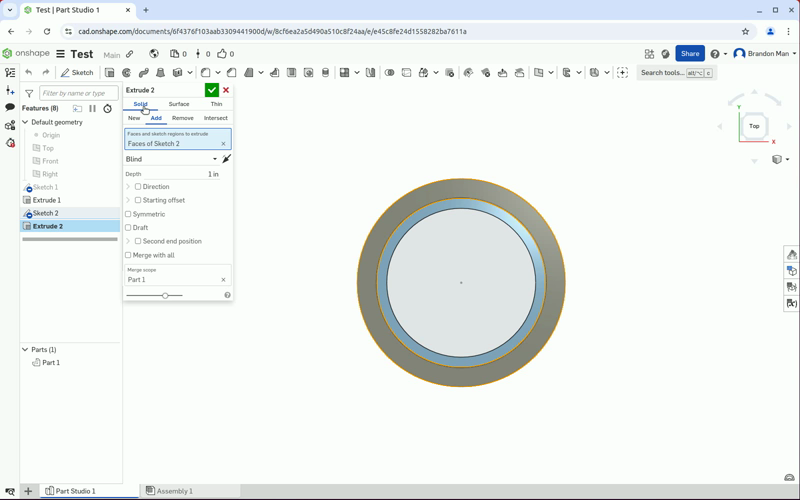
click(143, 106)
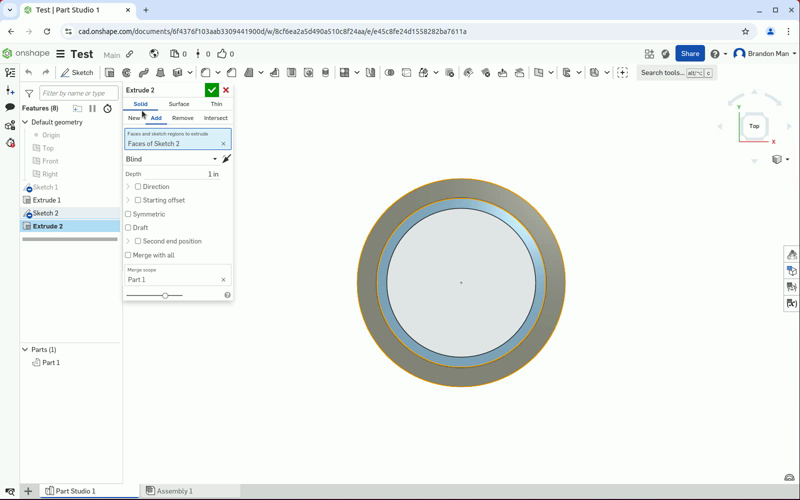
mouse_move(137, 120)
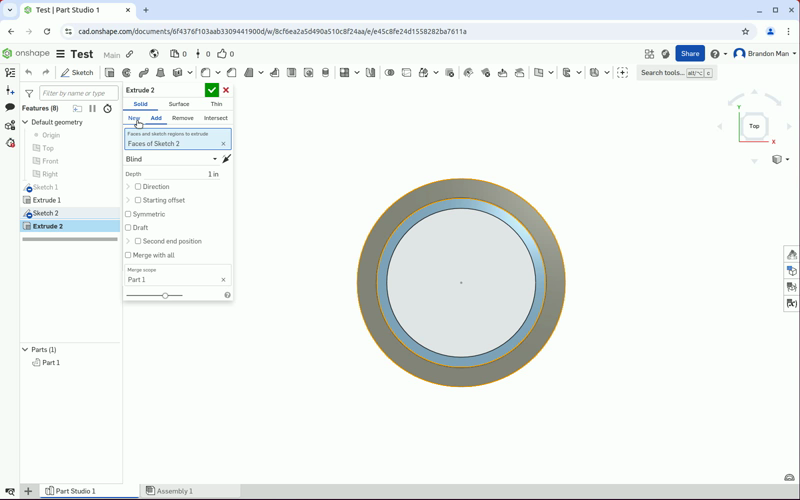
click(137, 120)
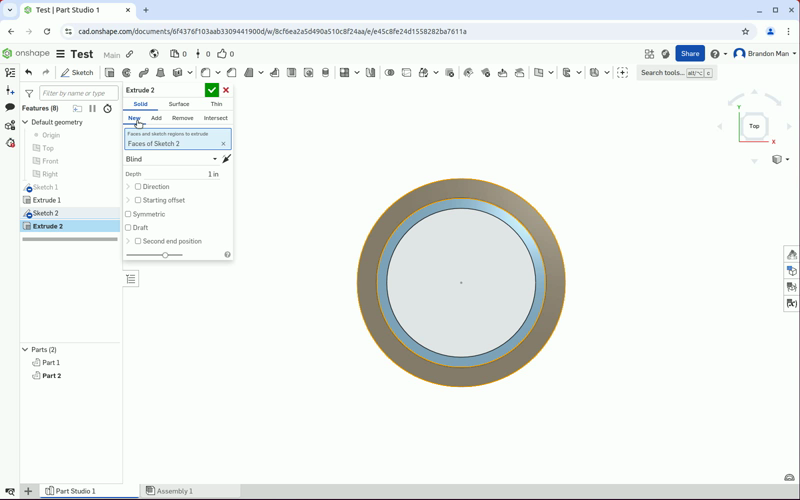
key(tab, 4)
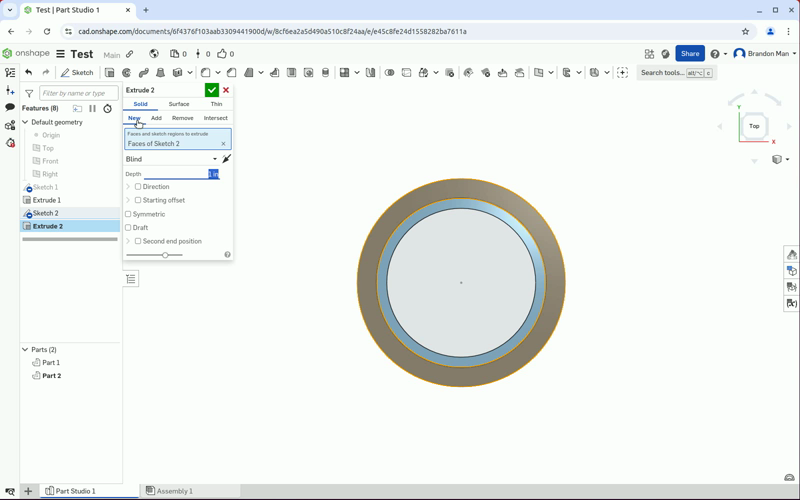
text(7.703)
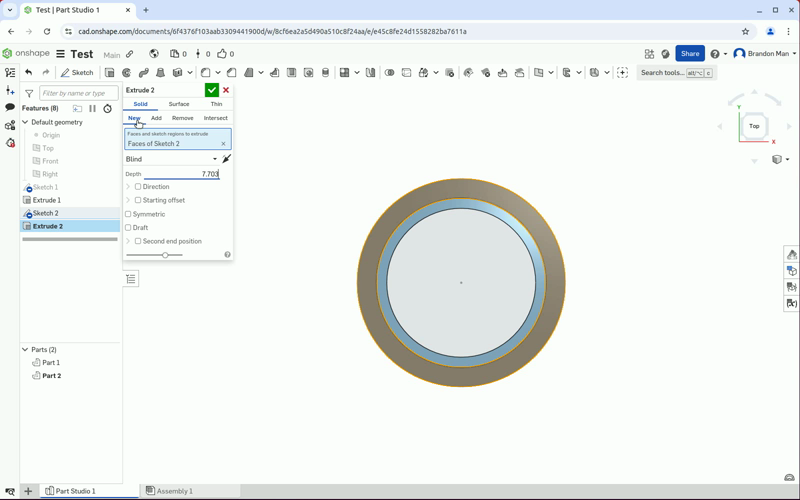
key(enter)
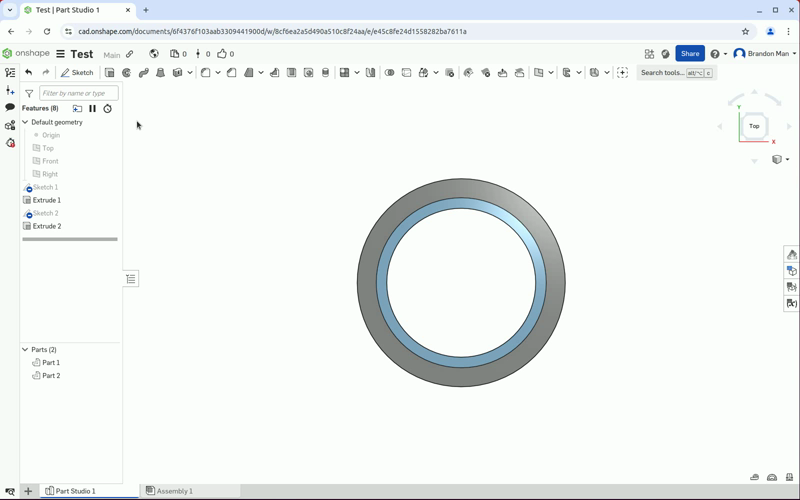
key(shift+h)
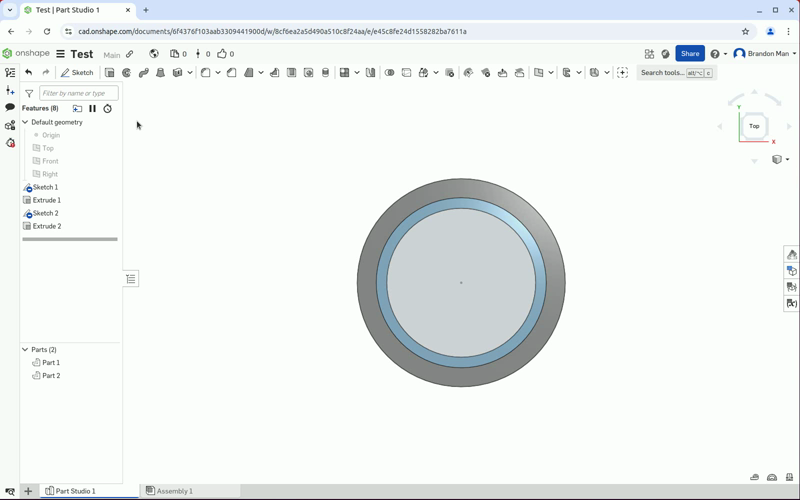
key(shift+h)
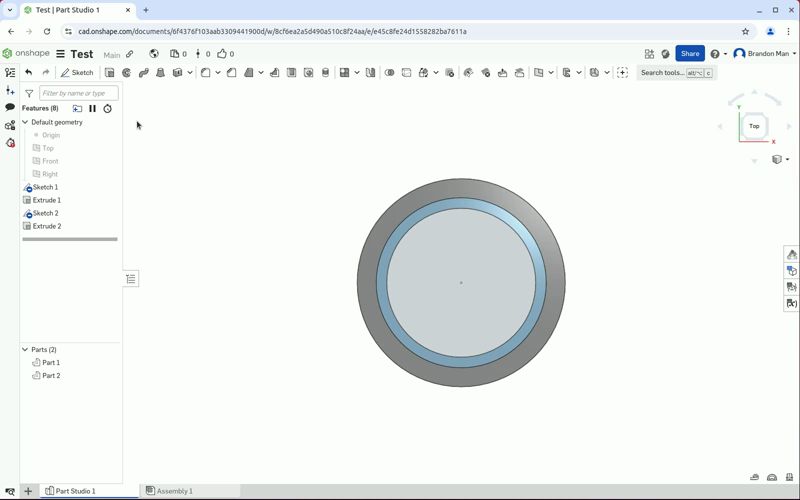
key(shift+7)
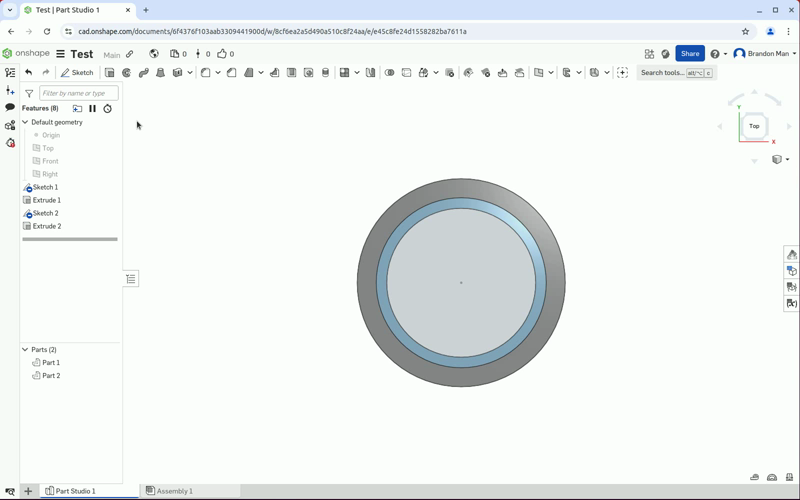
key(up, 3)
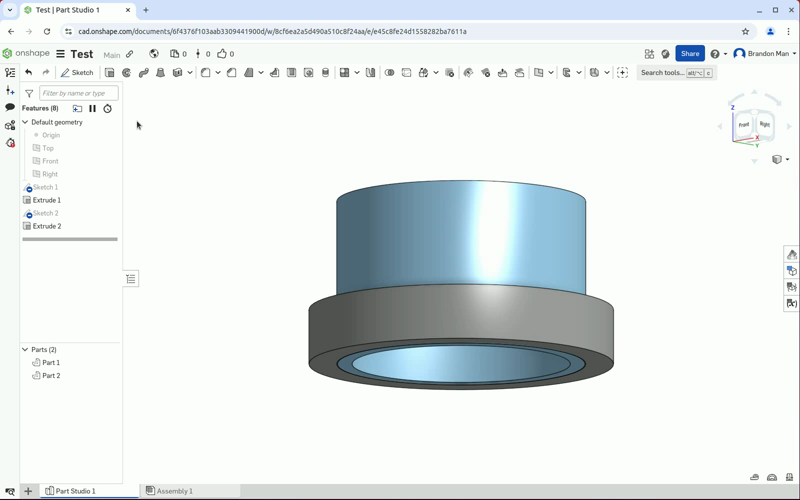
key(left, 3)
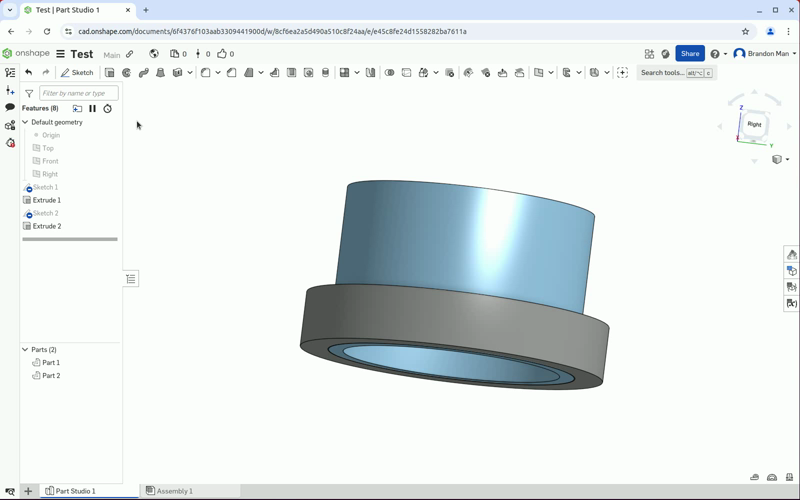
key(right, 3)
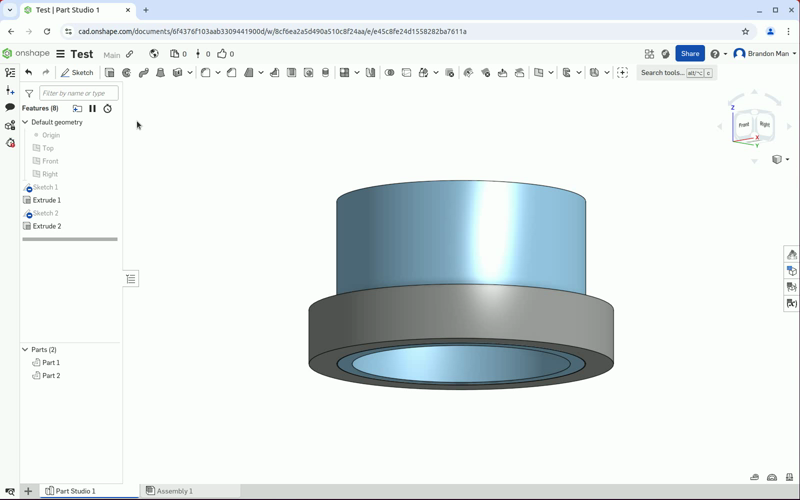
key(down, 3)
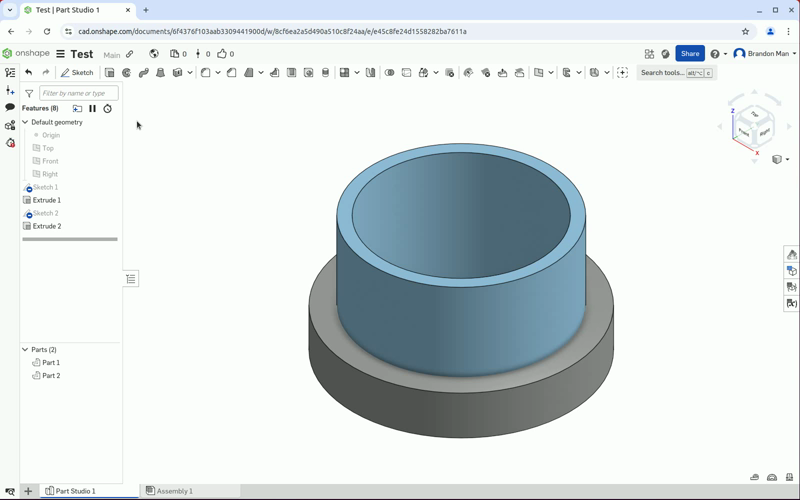
mouse_move(73, 189)
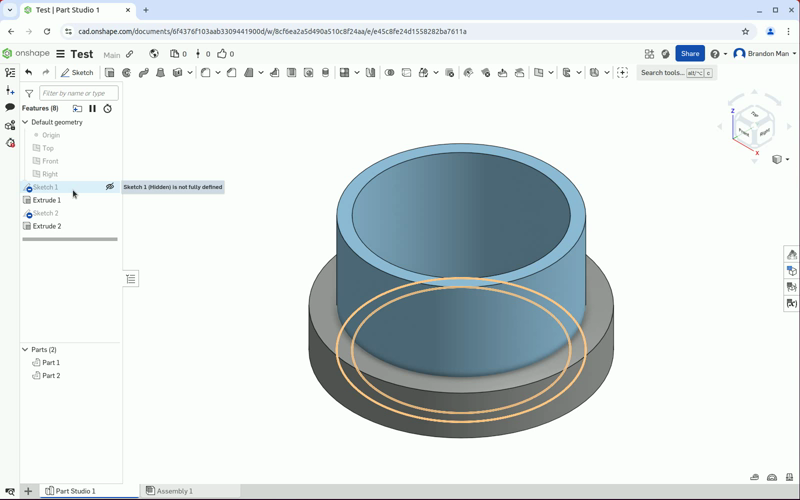
click(73, 189)